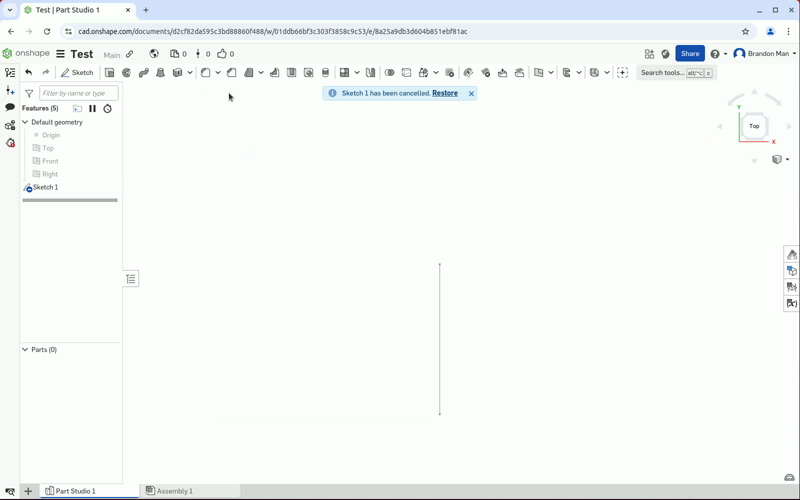
key(shift+h)
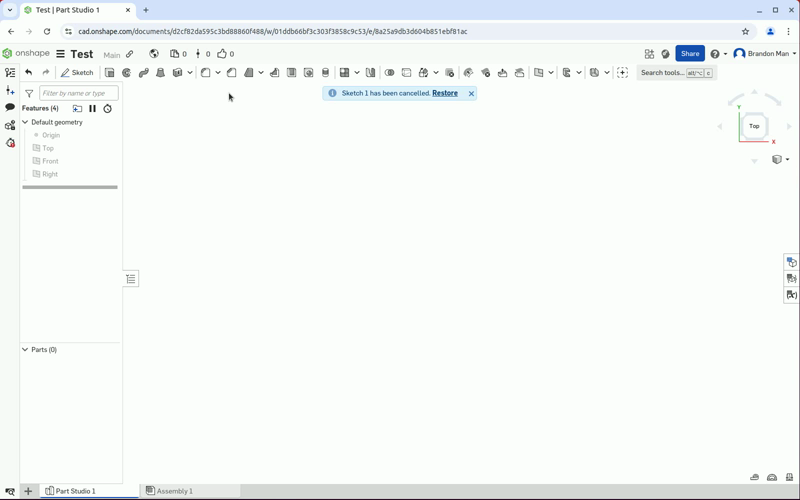
mouse_move(73, 352)
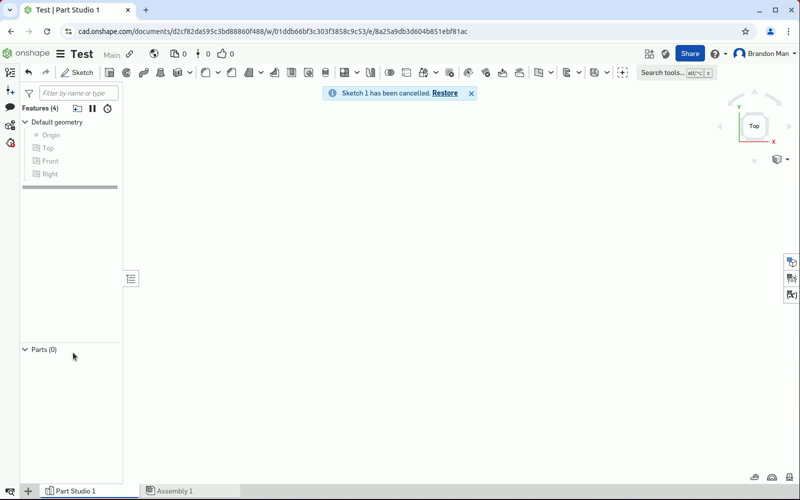
key(y)
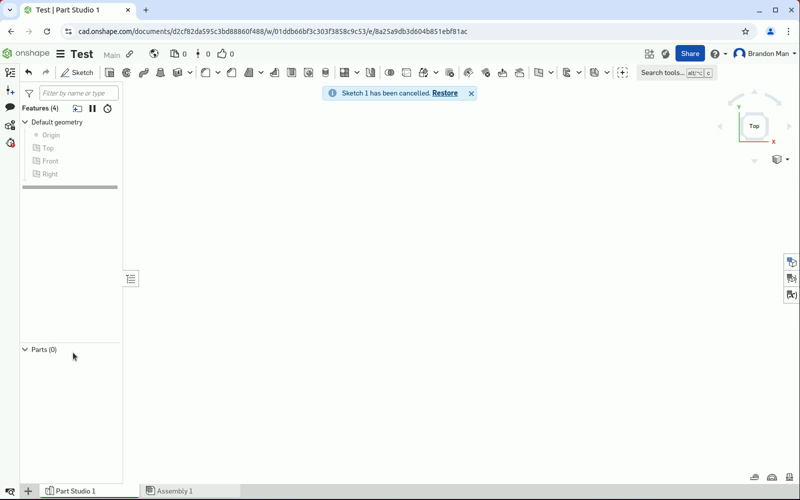
key(shift+p)
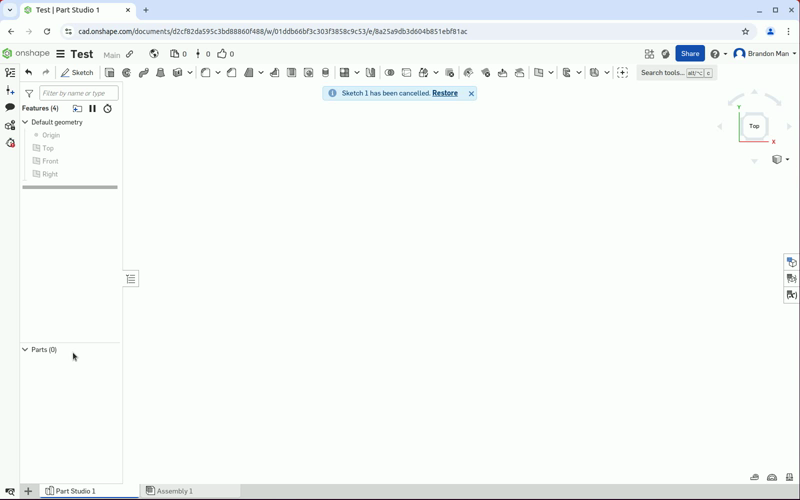
key(space)
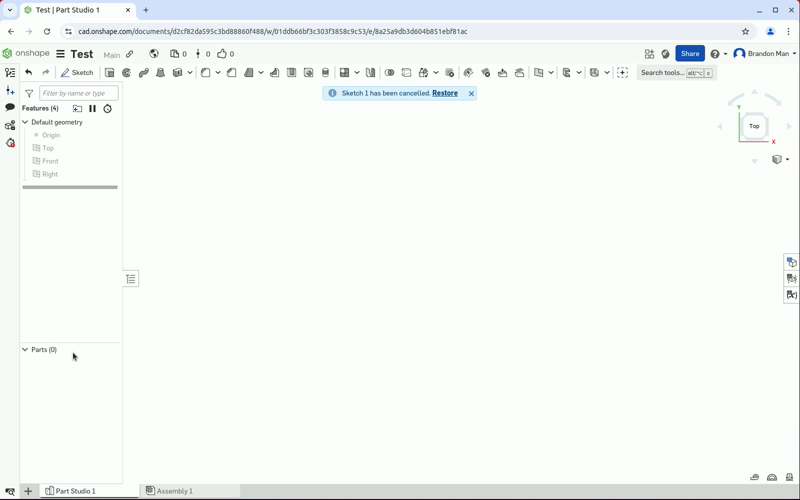
key_down(shift)
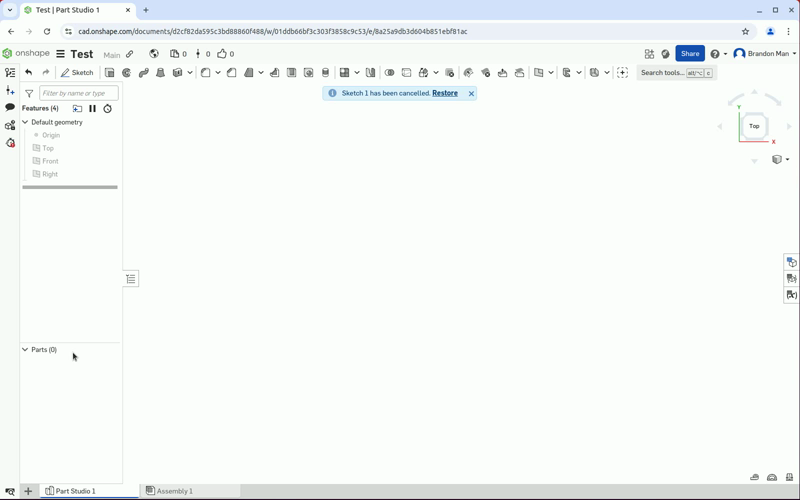
key(up)
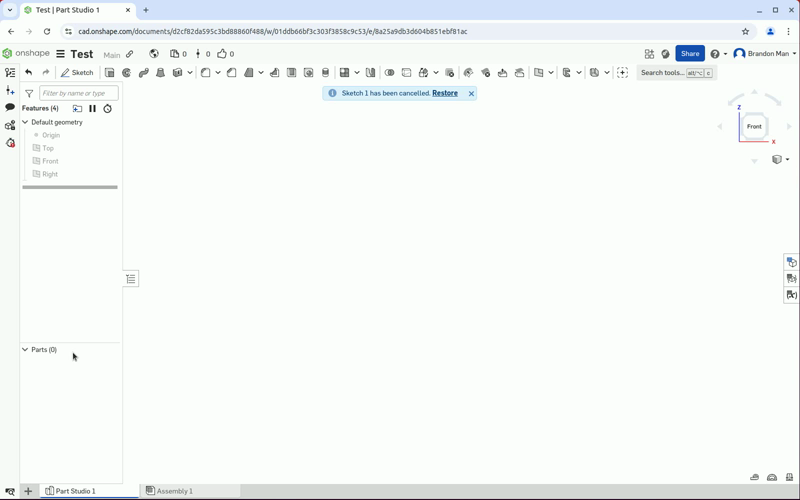
key_up(shift)
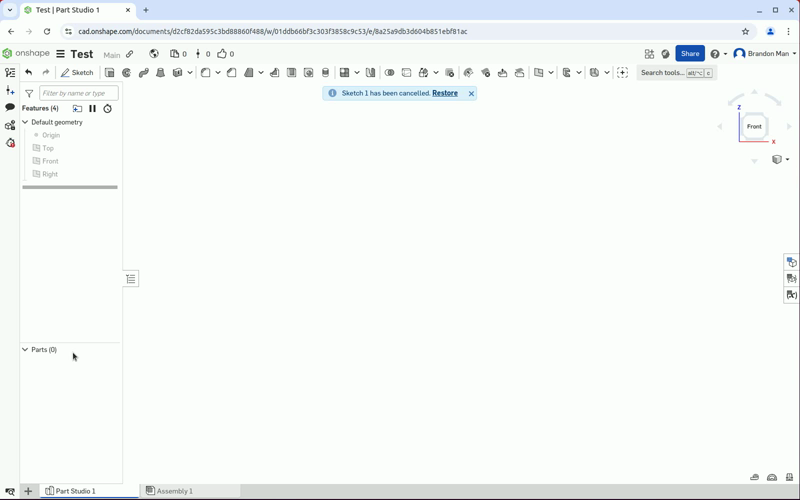
mouse_move(73, 352)
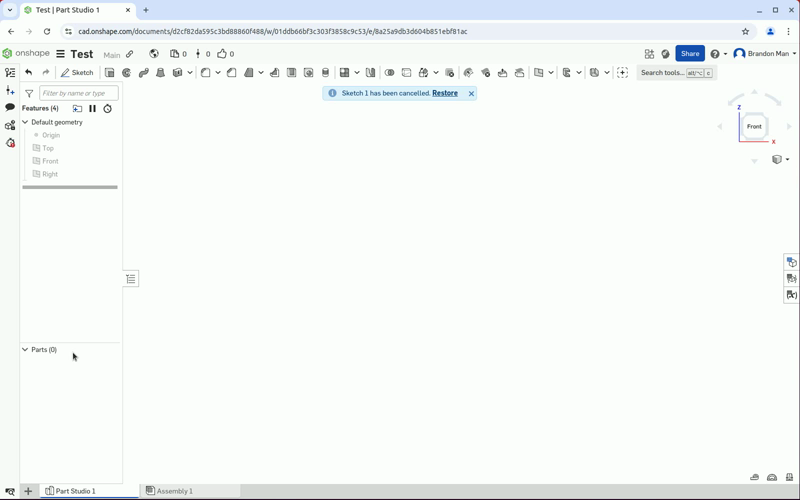
key(shift+y)
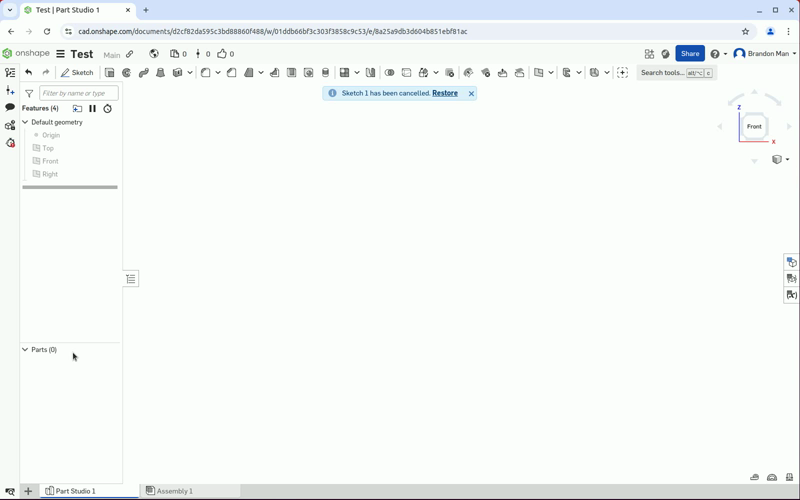
key(shift+s)
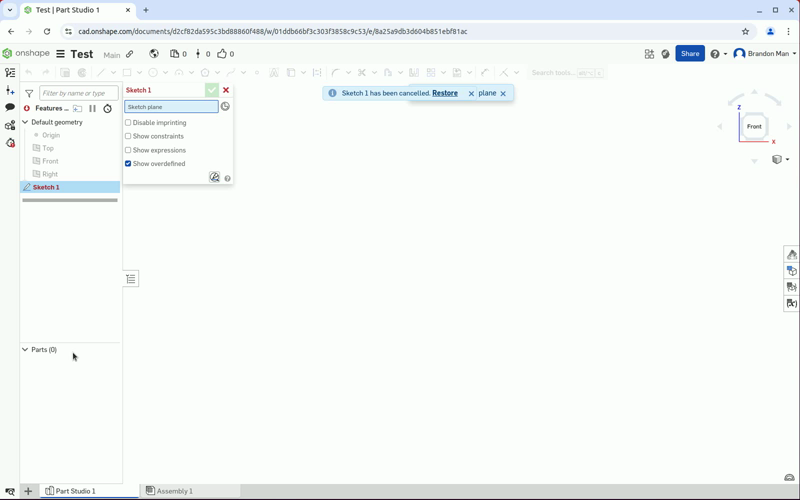
mouse_move(73, 163)
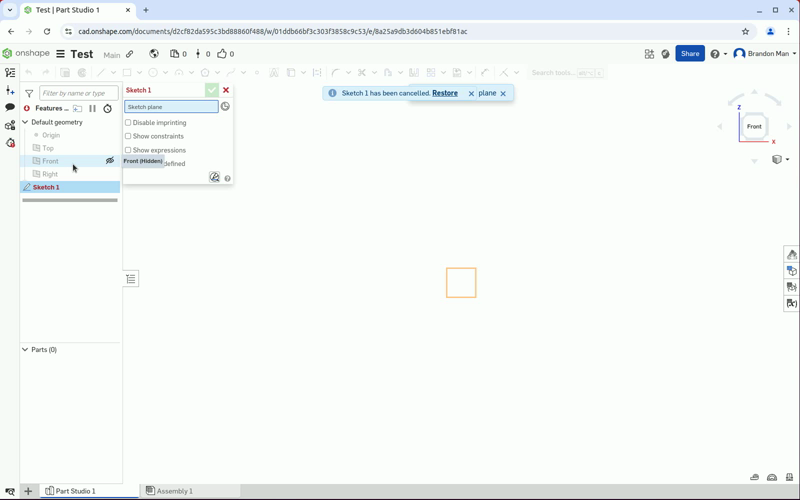
click(73, 163)
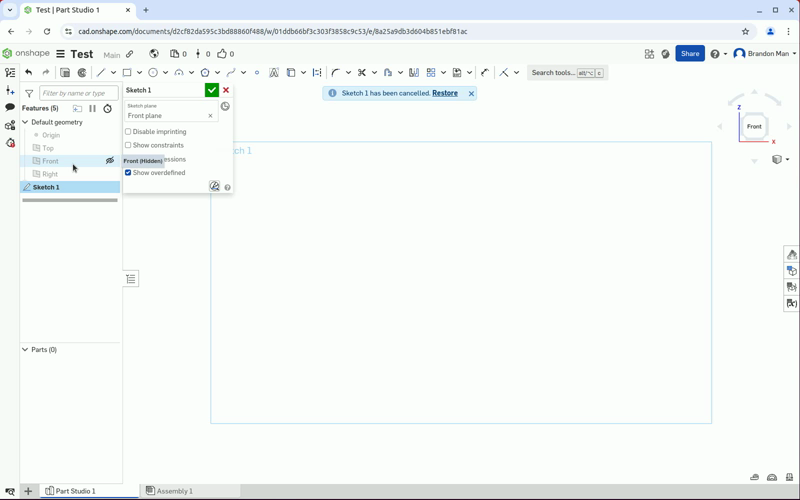
mouse_move(73, 352)
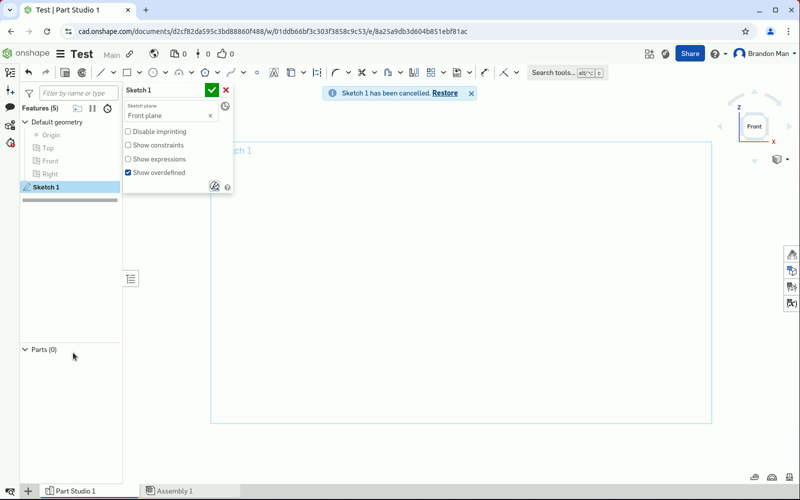
key(y)
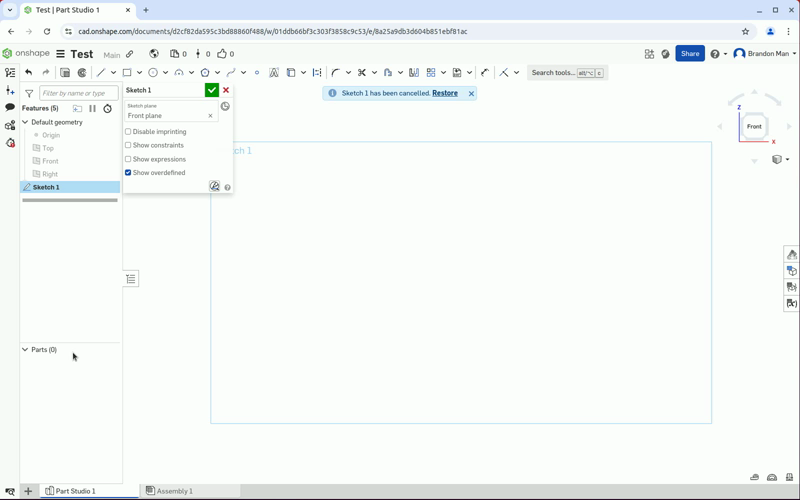
key(c)
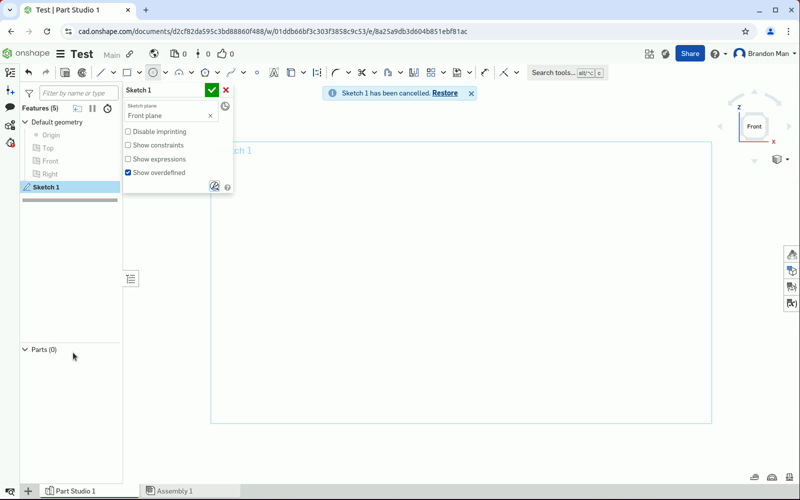
key_down(shift)
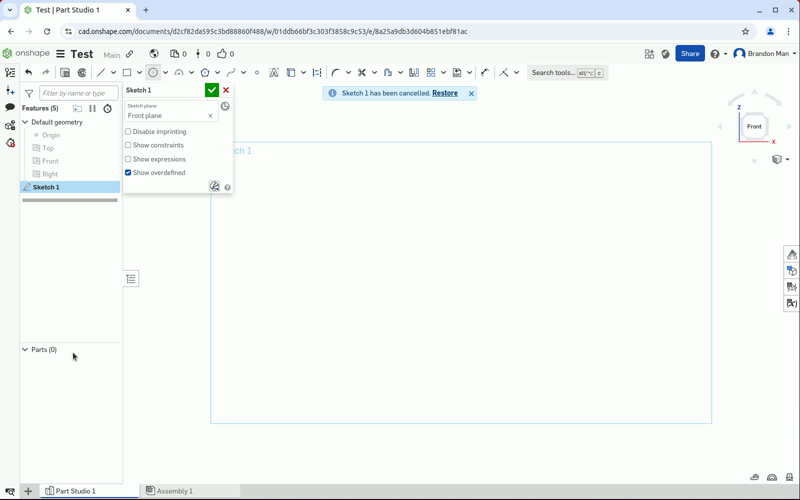
mouse_move(420, 260)
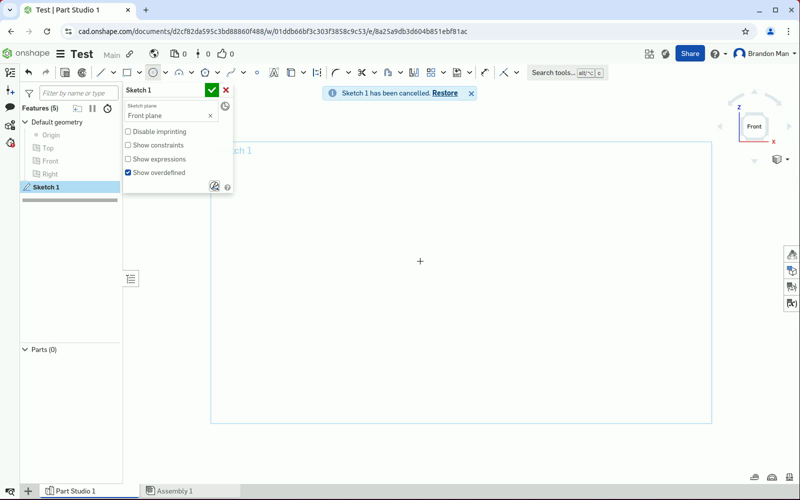
click(420, 260)
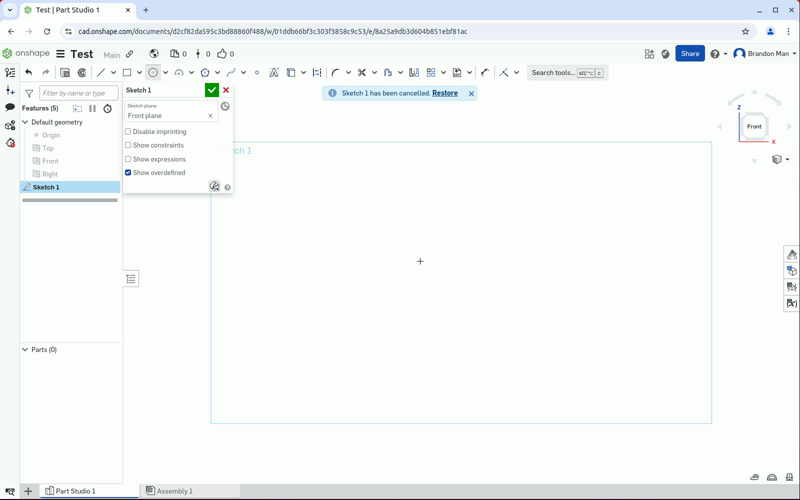
key_up(shift)
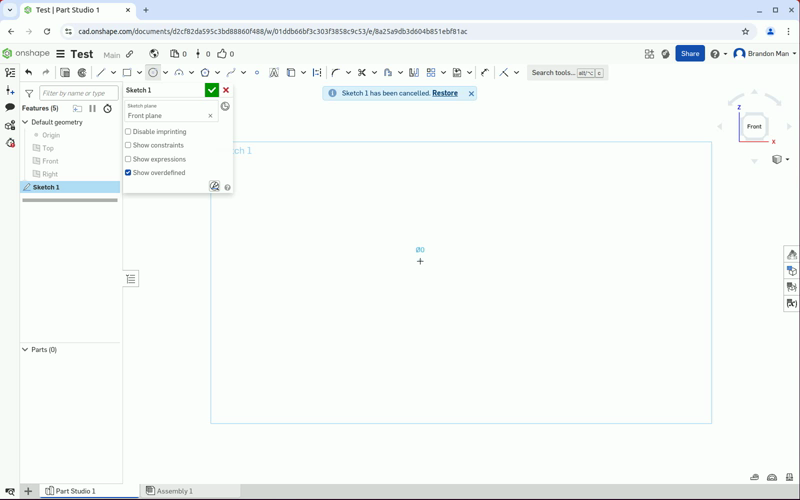
mouse_move(492, 260)
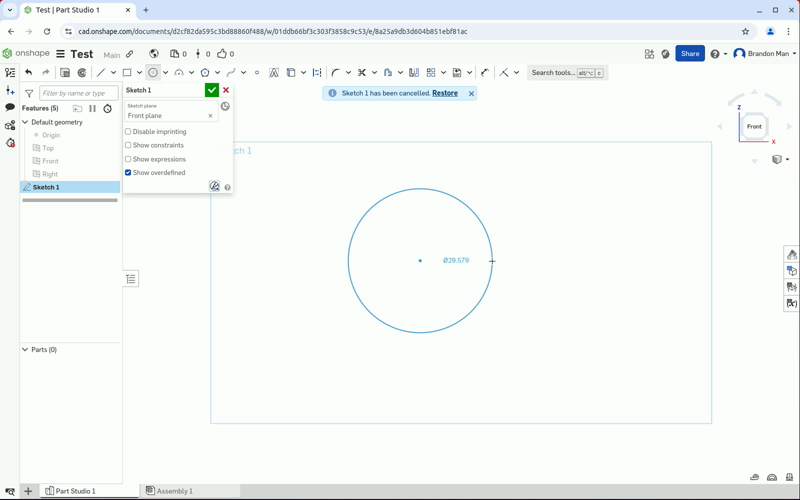
click(492, 260)
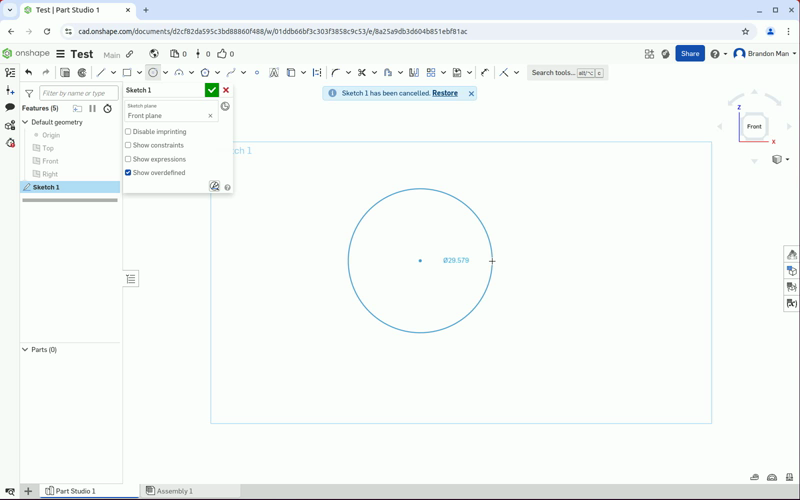
key(esc)
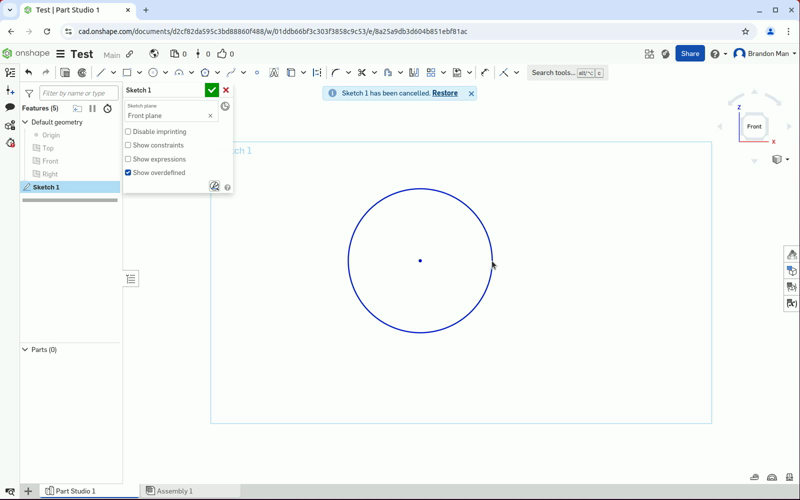
mouse_move(398, 217)
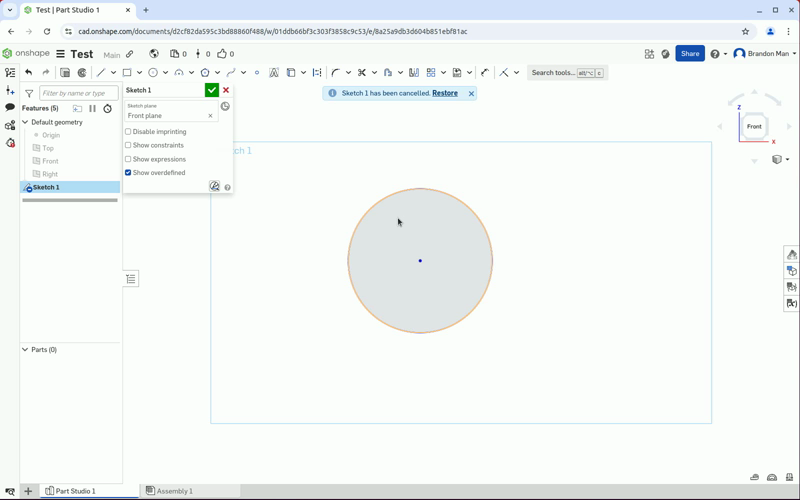
click(398, 217)
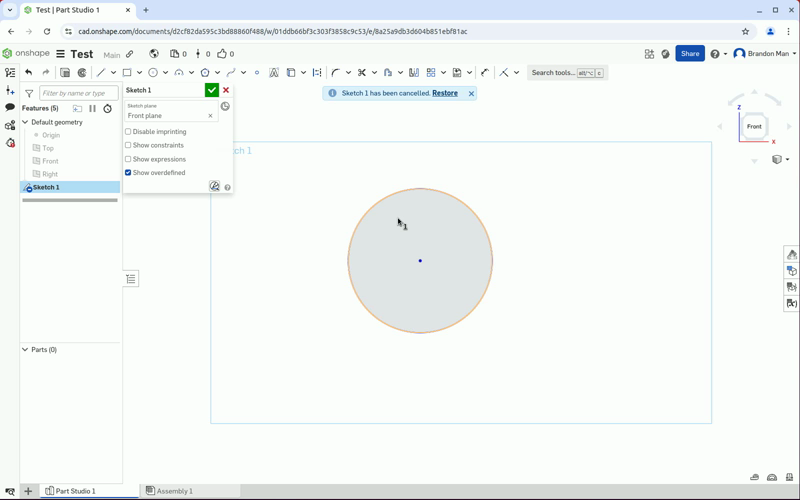
mouse_move(73, 352)
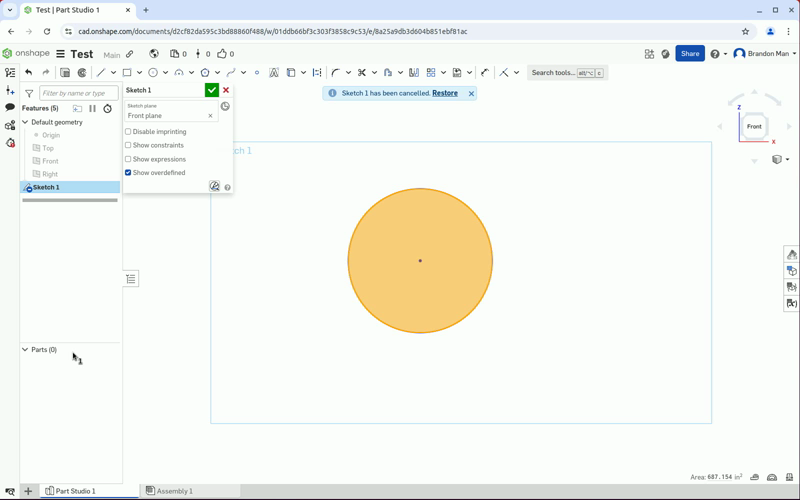
key(shift+y)
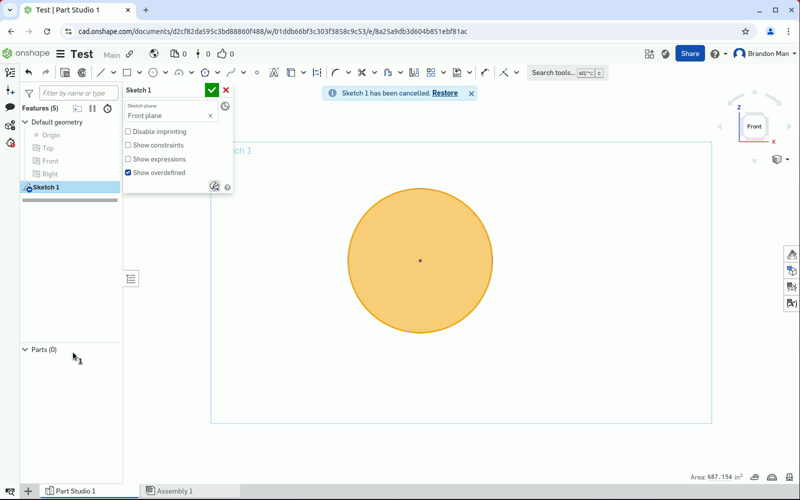
key(shift+e)
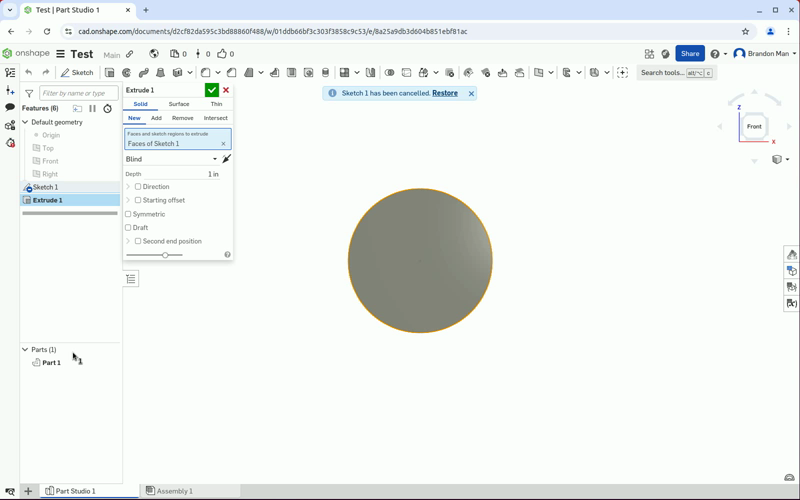
mouse_move(143, 106)
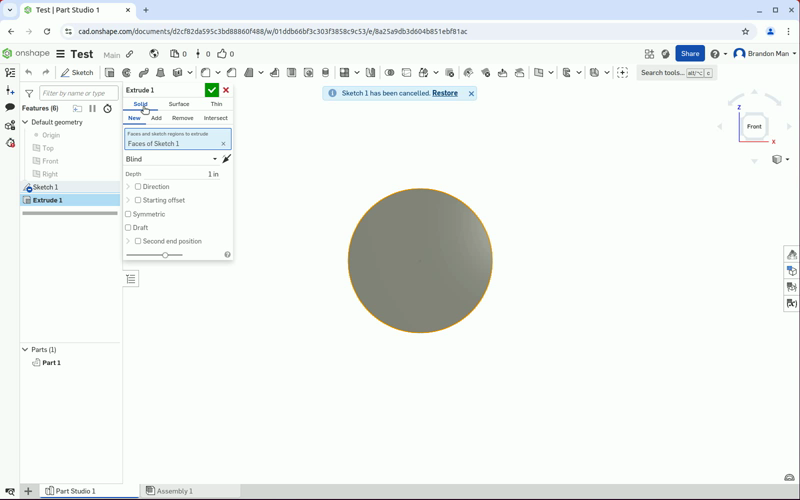
click(143, 106)
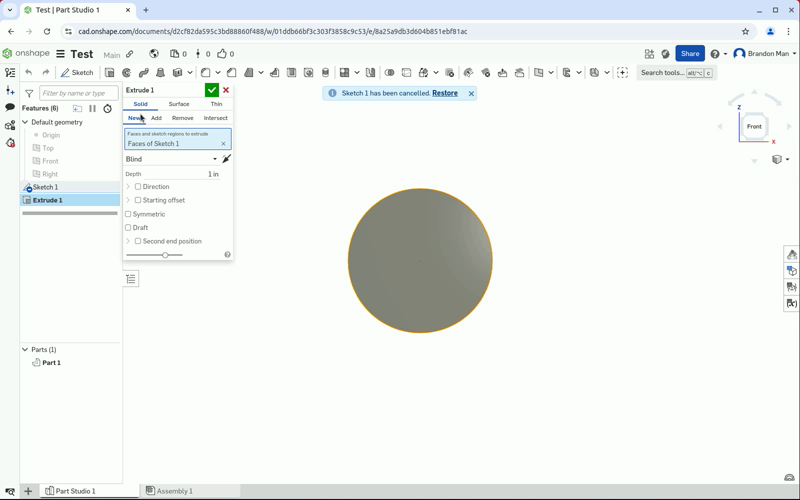
mouse_move(137, 120)
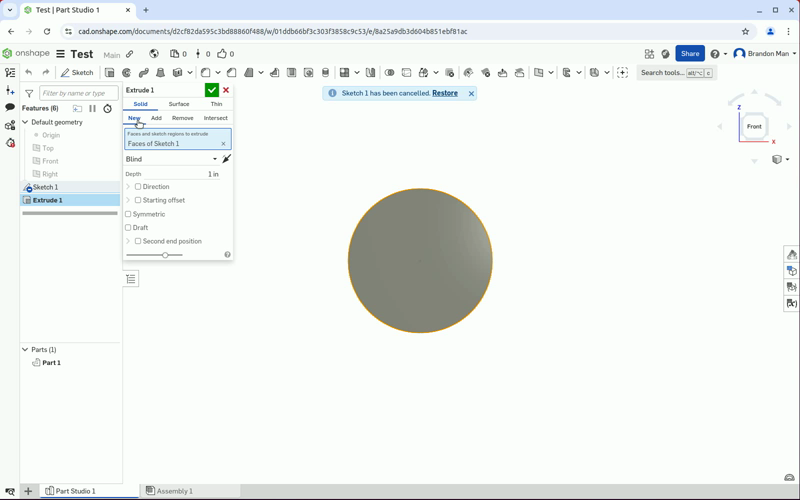
click(137, 120)
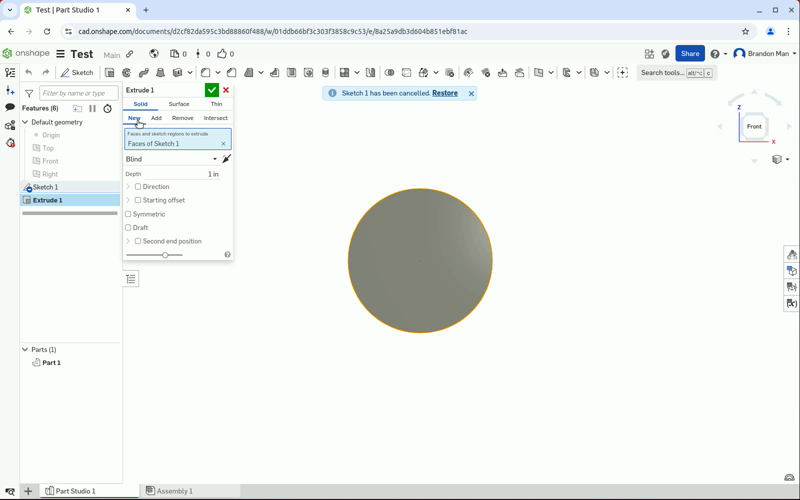
key(tab, 4)
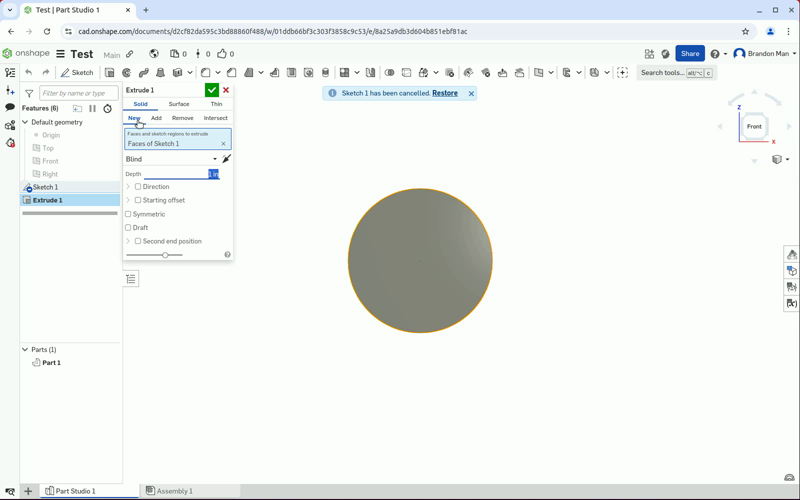
text(4.333)
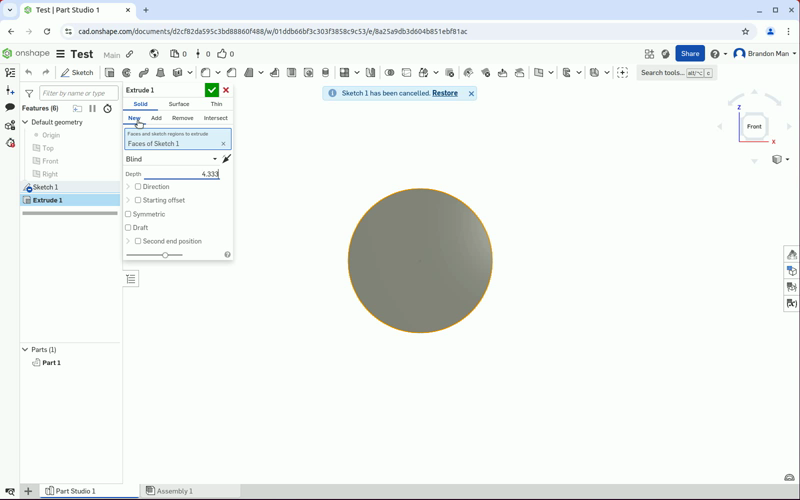
key(enter)
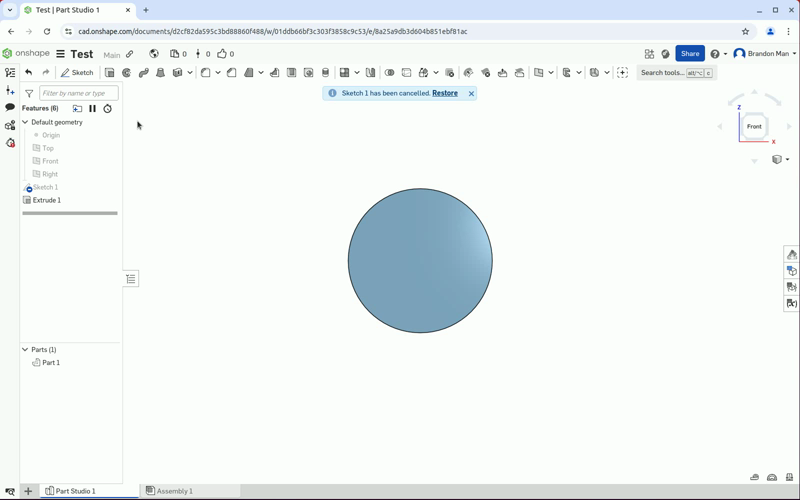
key(shift+h)
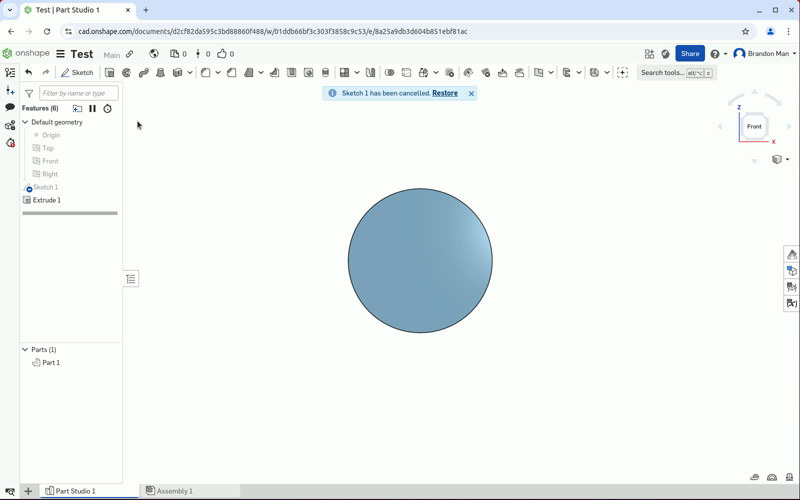
key(shift+h)
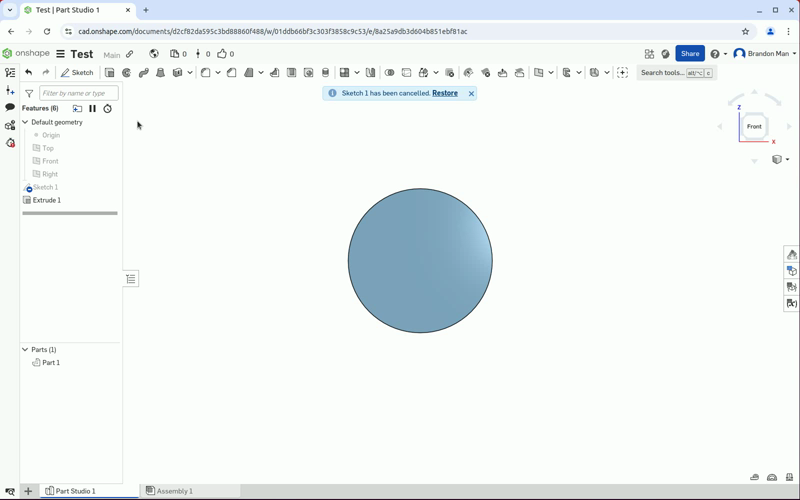
mouse_move(73, 189)
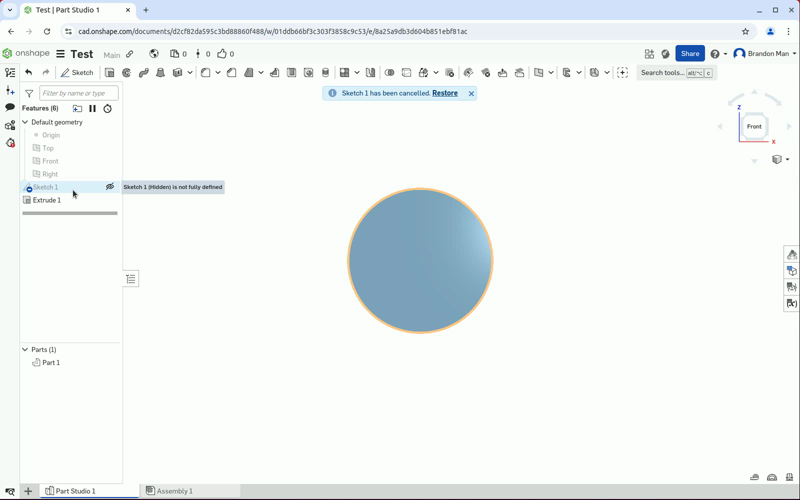
click(73, 189)
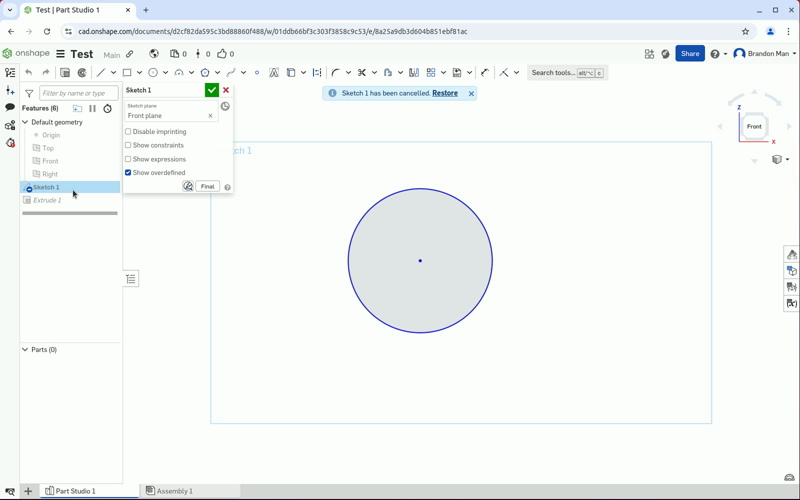
mouse_move(229, 92)
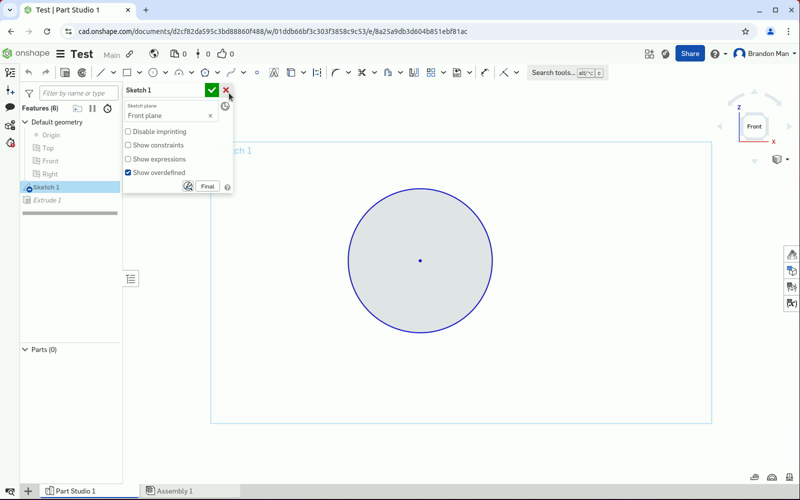
click(229, 92)
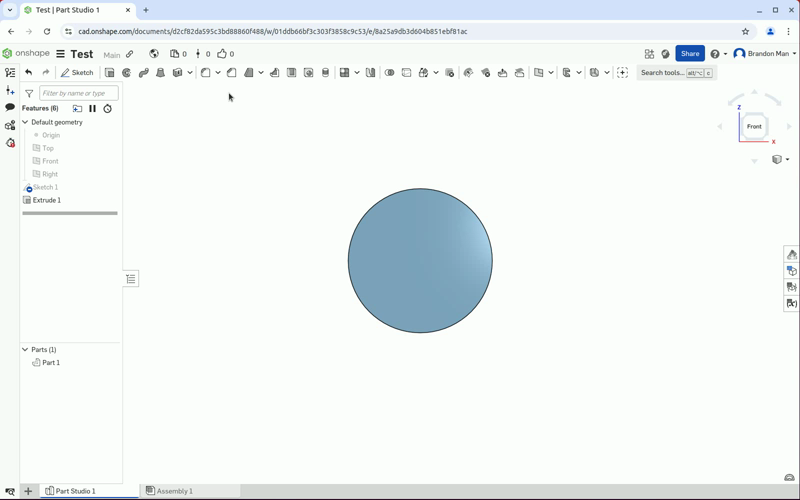
mouse_move(541, 75)
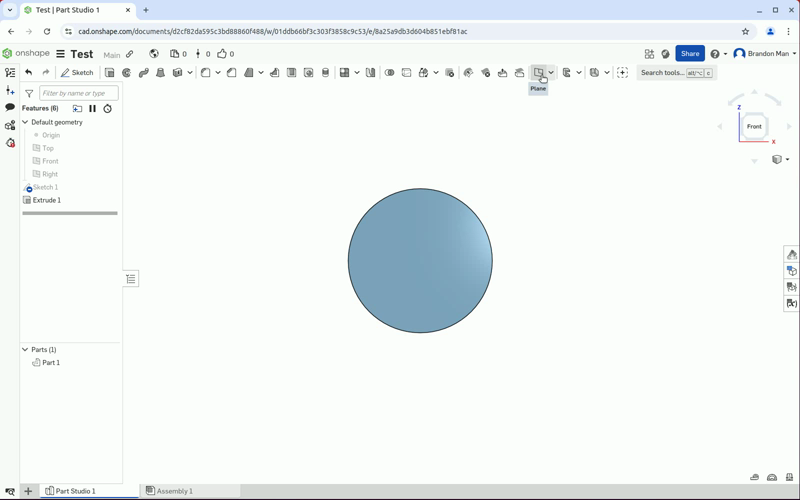
click(541, 75)
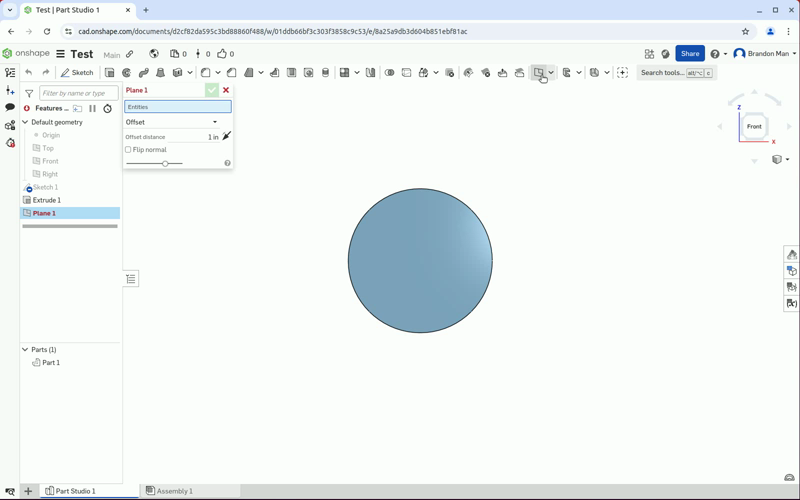
mouse_move(73, 163)
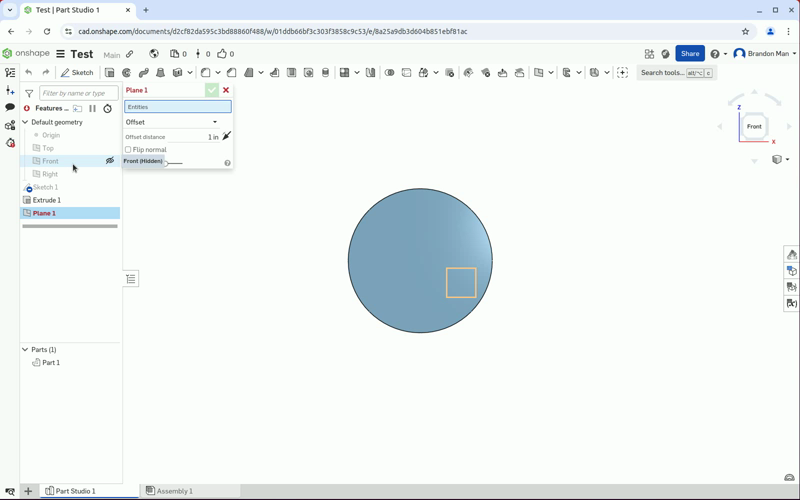
click(73, 163)
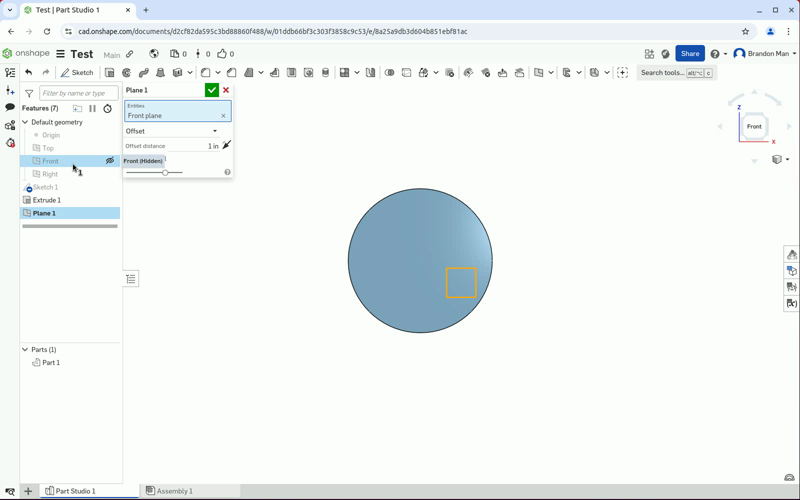
key(tab, 2)
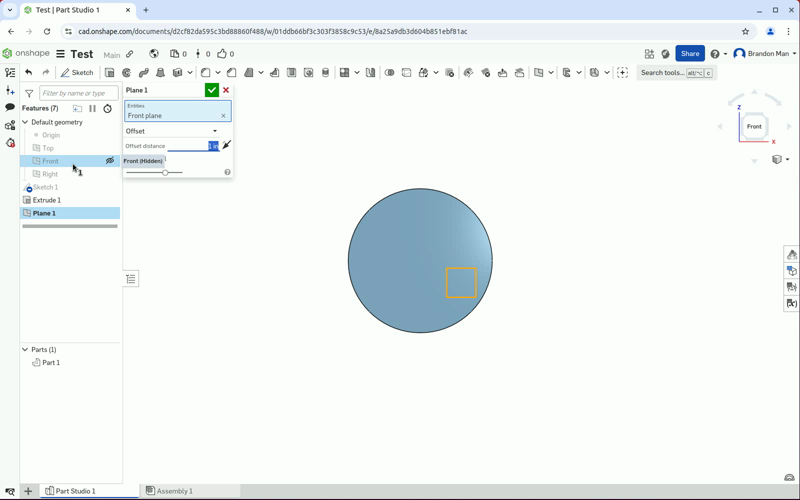
text(4.344)
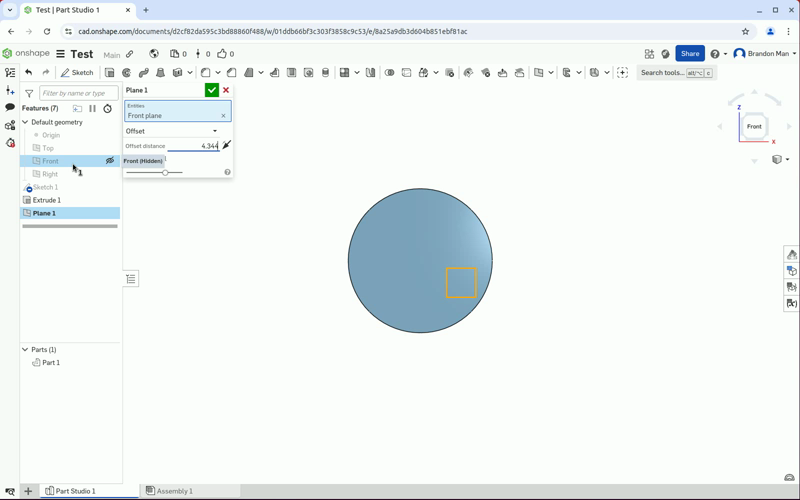
key(enter, 2)
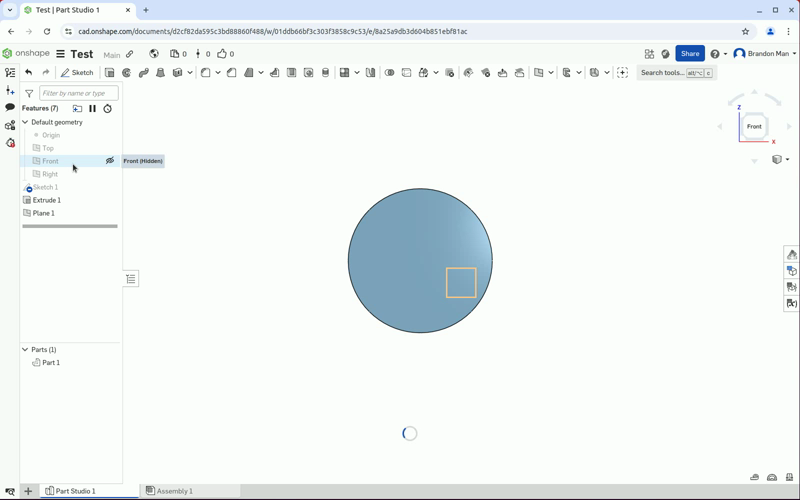
key(shift+s)
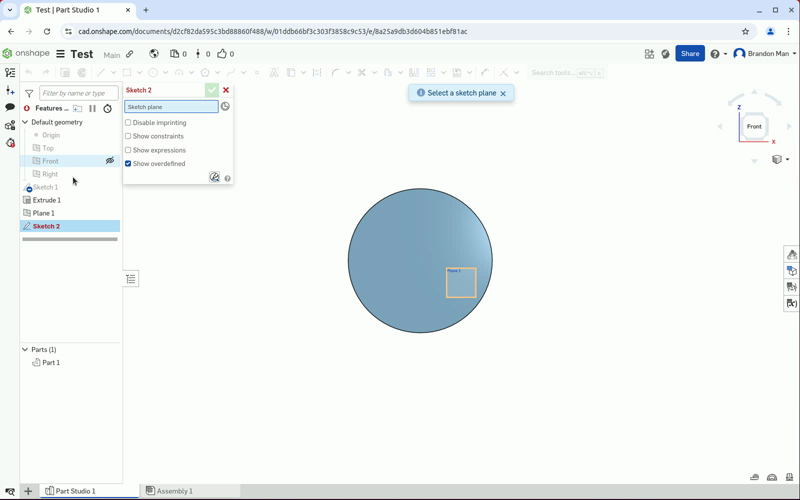
mouse_move(73, 215)
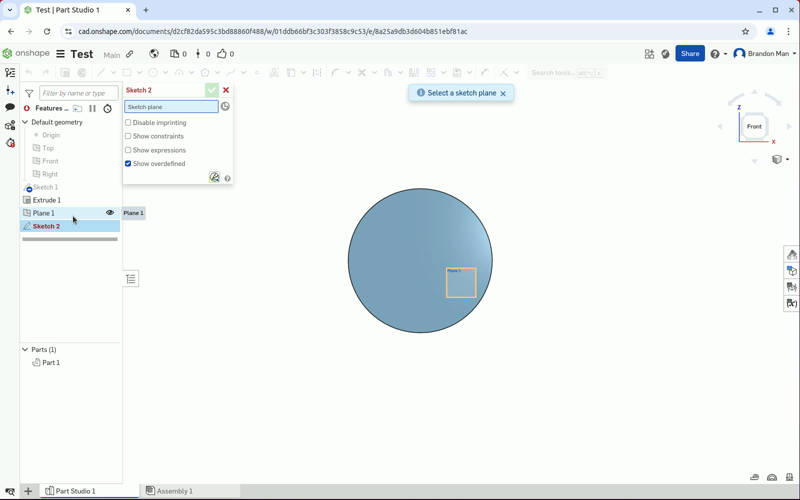
click(73, 215)
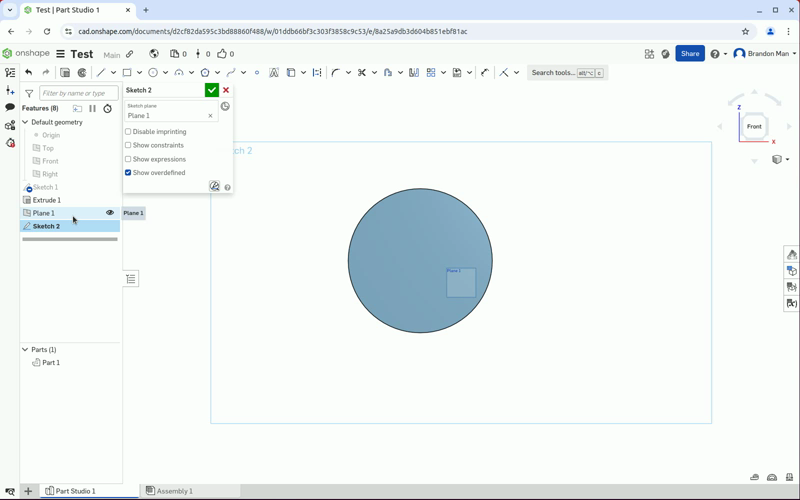
mouse_move(73, 352)
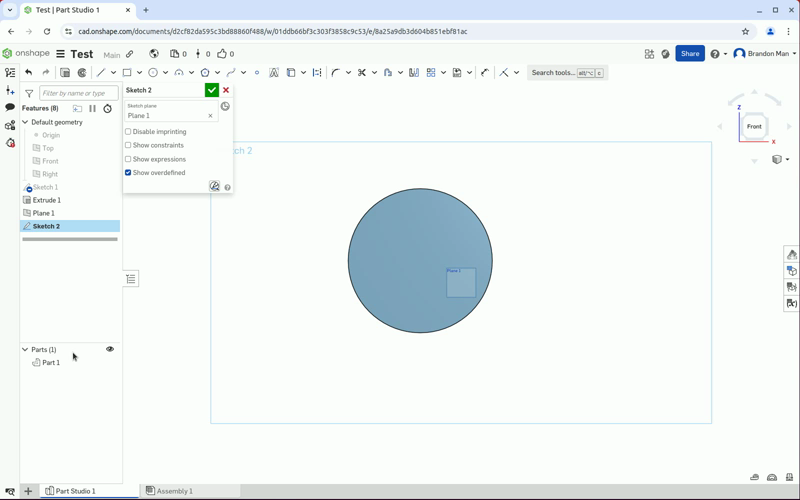
key(y)
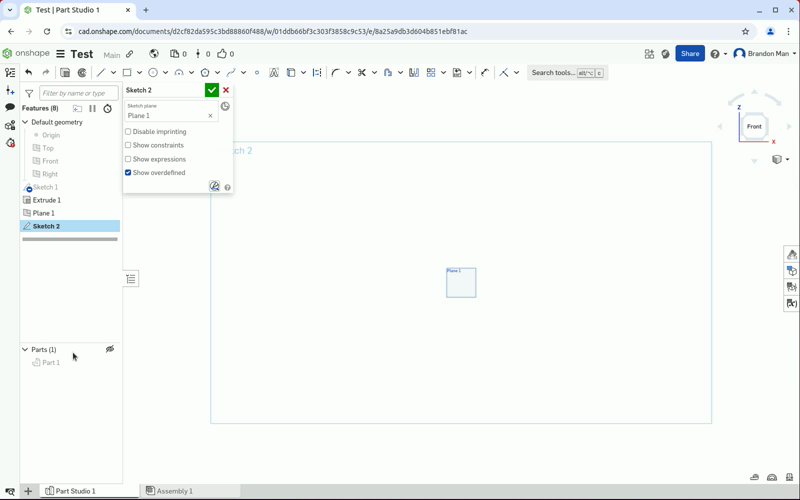
key(c)
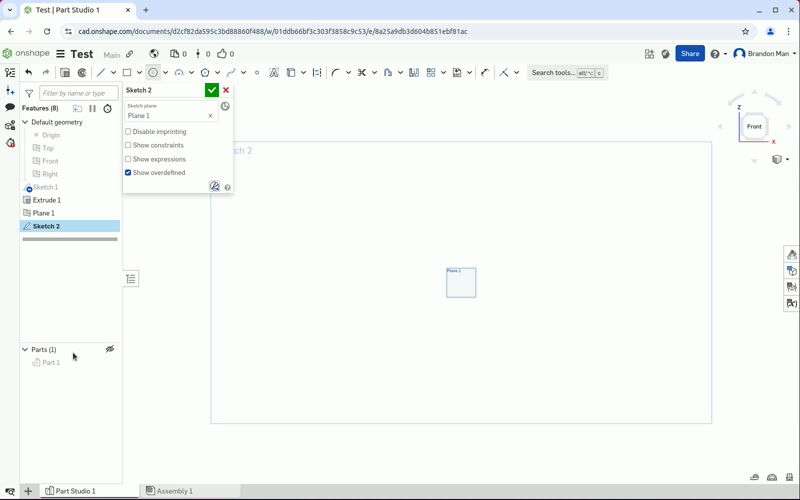
key_down(shift)
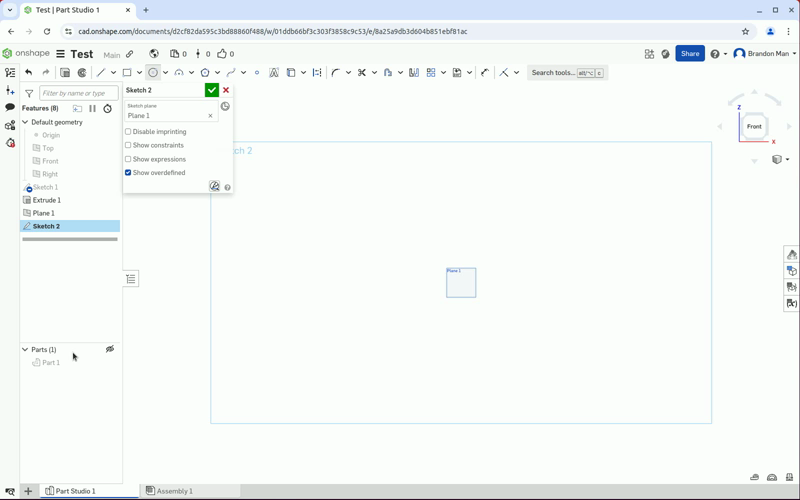
mouse_move(420, 260)
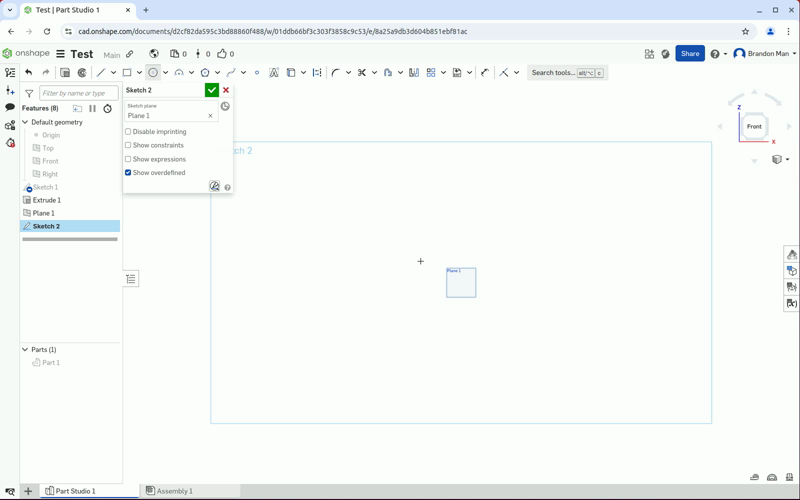
click(420, 260)
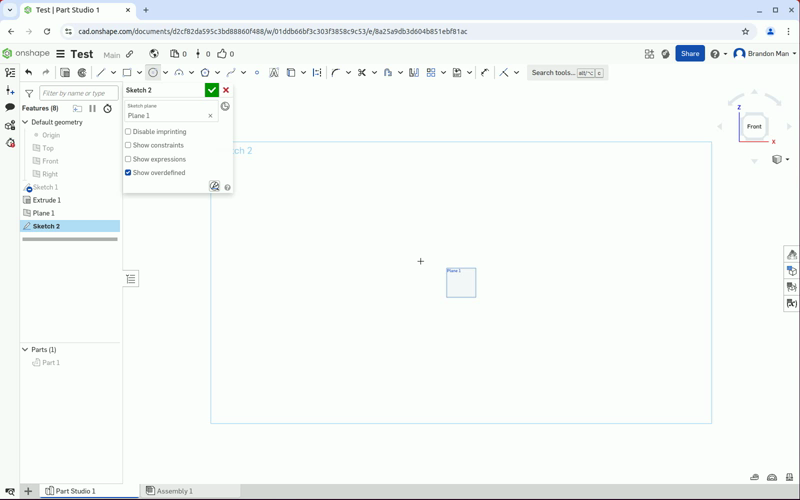
key_up(shift)
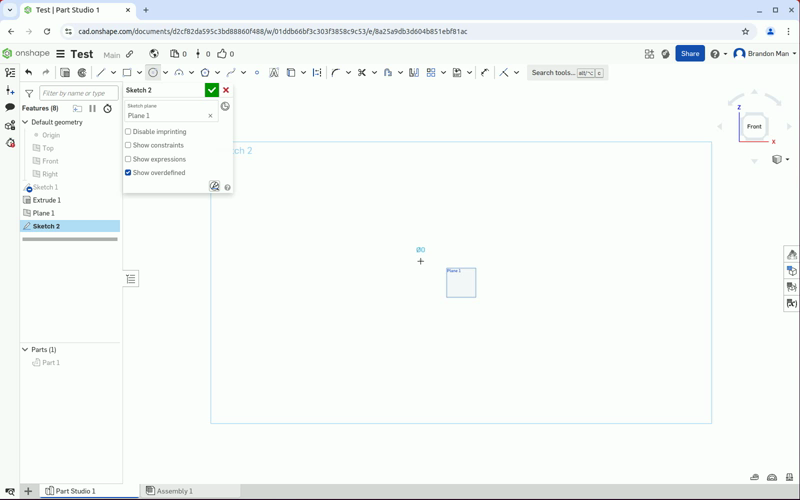
mouse_move(486, 260)
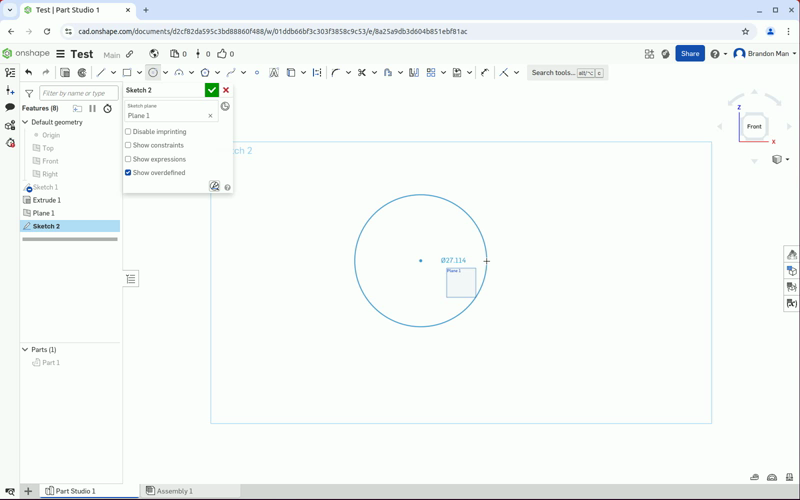
click(486, 260)
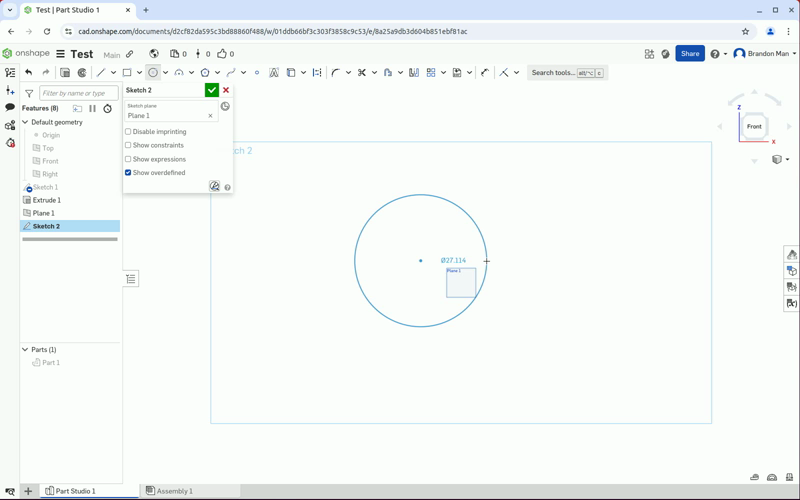
key(esc)
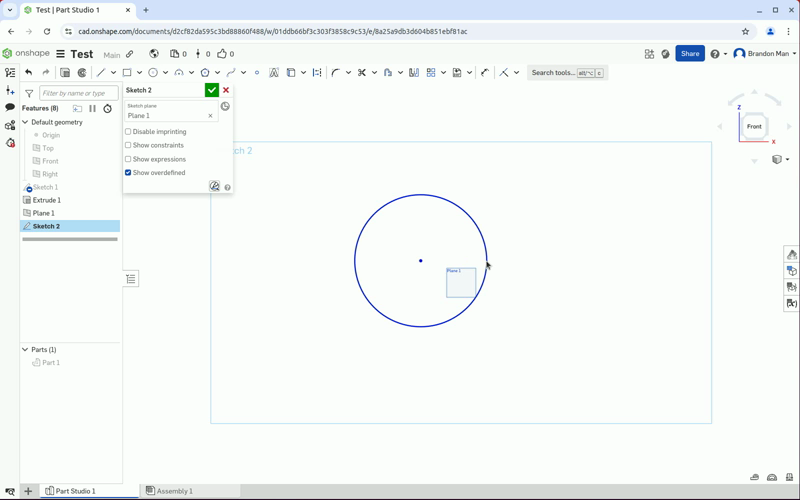
mouse_move(434, 304)
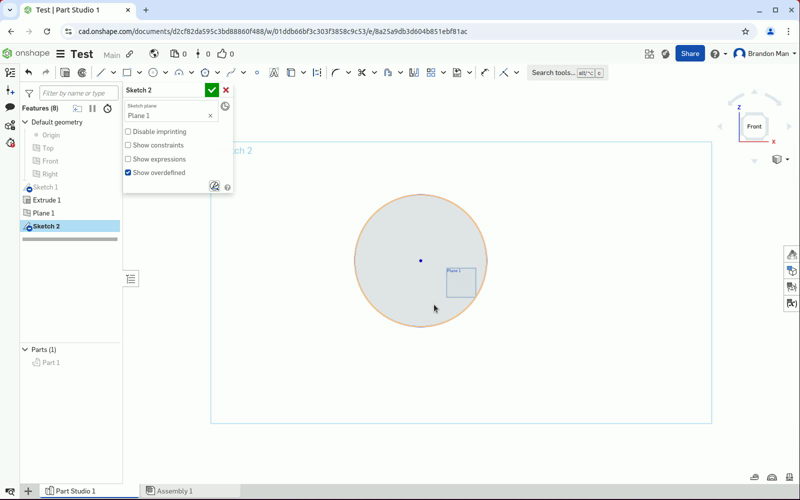
click(434, 304)
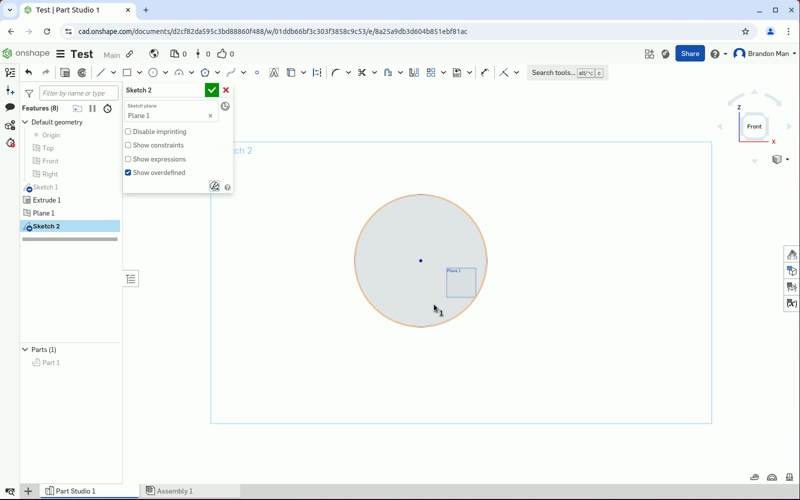
mouse_move(73, 352)
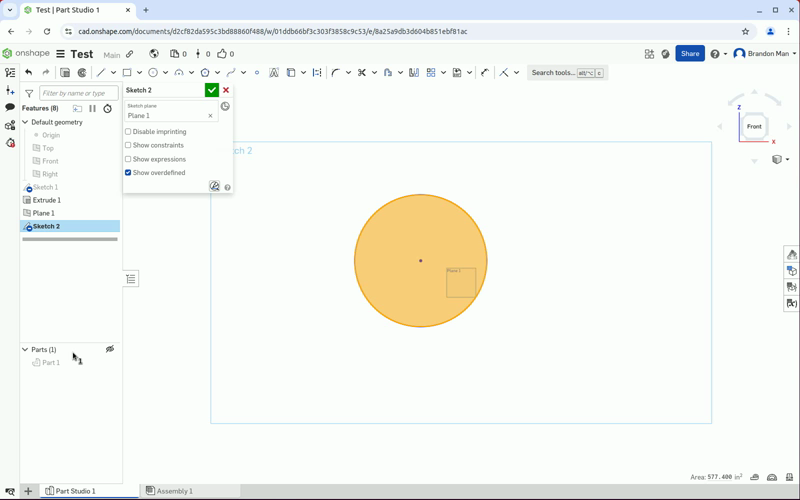
key(shift+y)
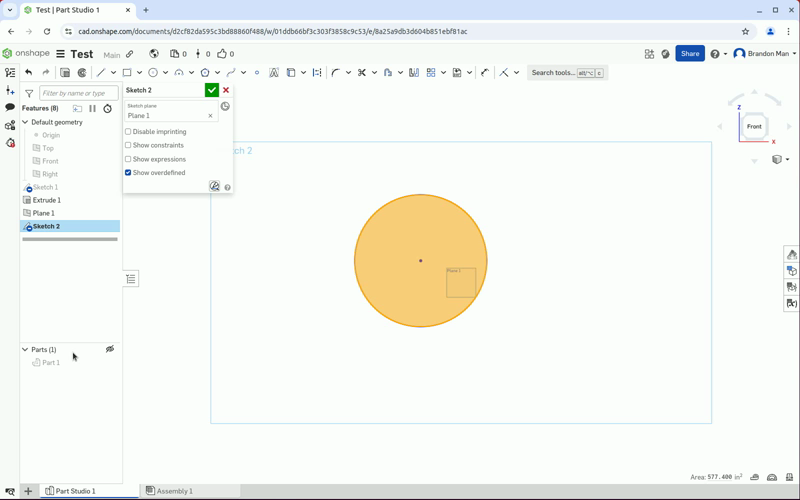
key(shift+e)
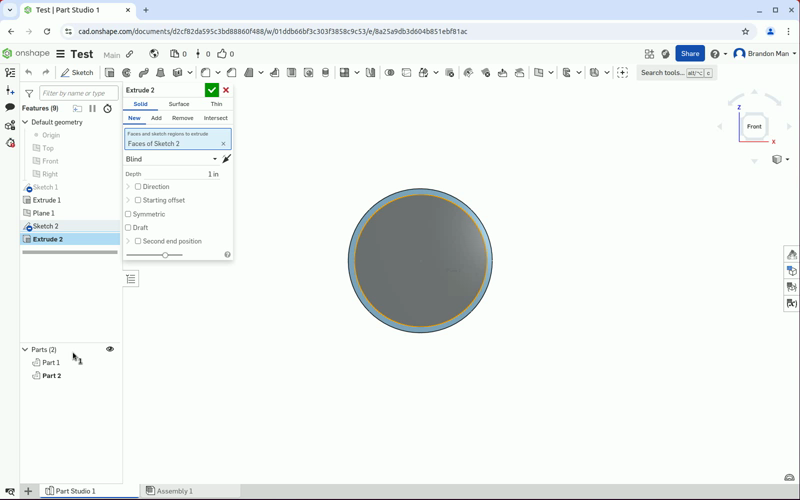
mouse_move(143, 106)
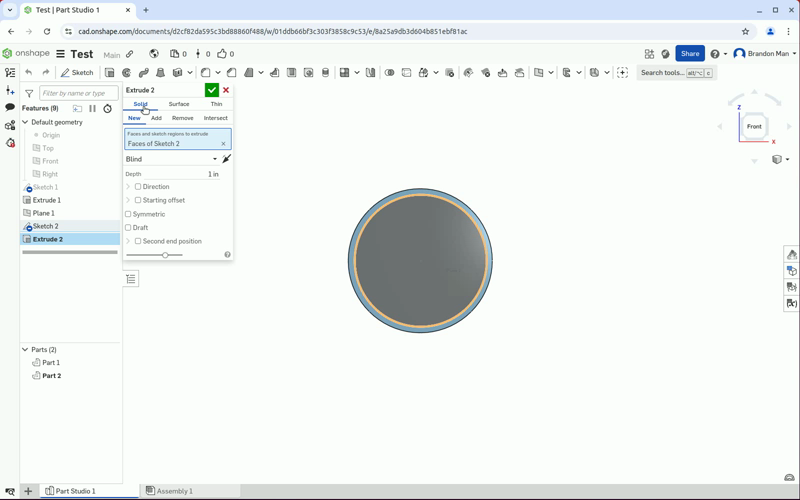
click(143, 106)
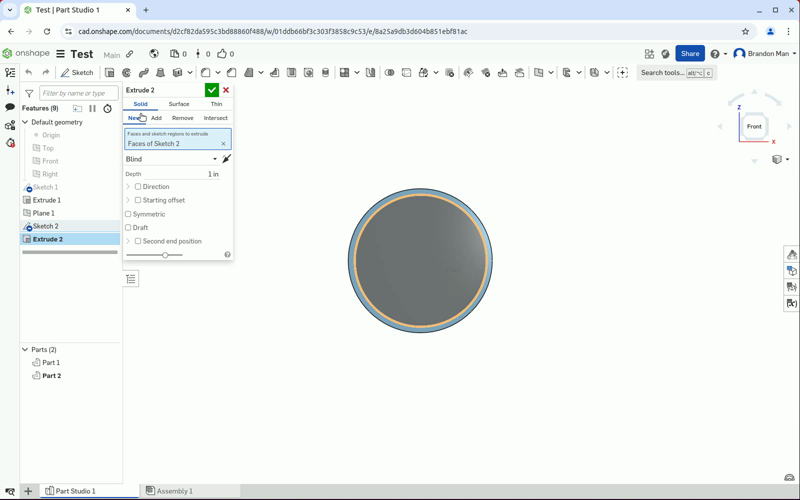
mouse_move(137, 120)
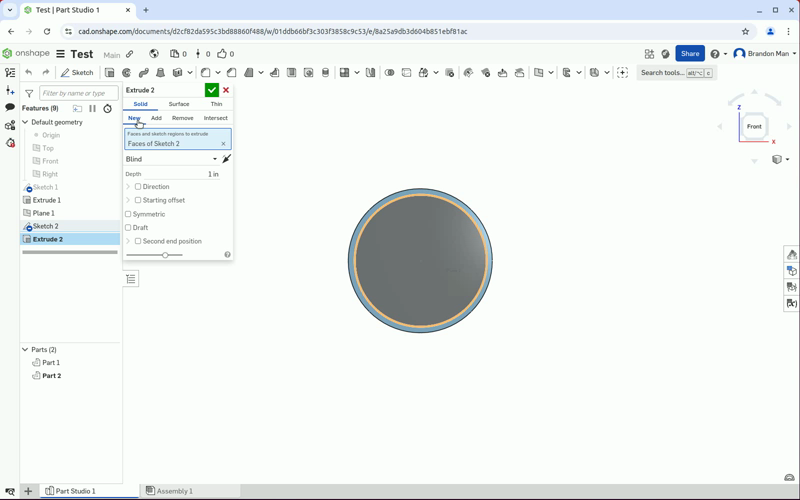
click(137, 120)
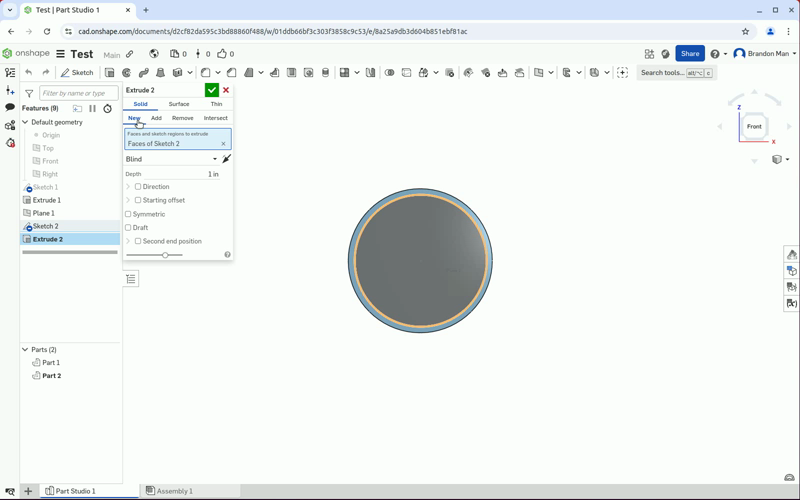
key(tab, 4)
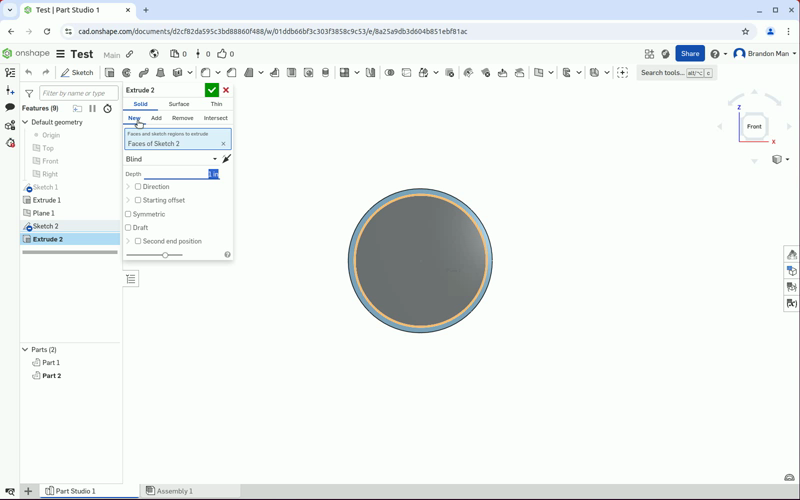
text(4.333)
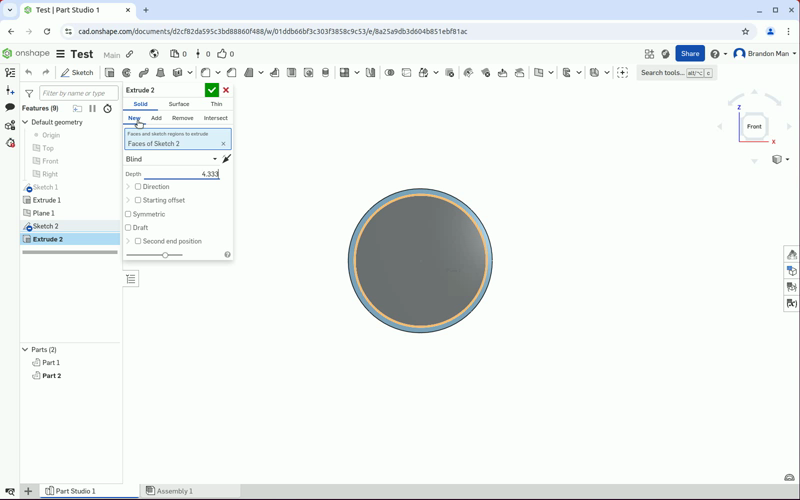
key(enter)
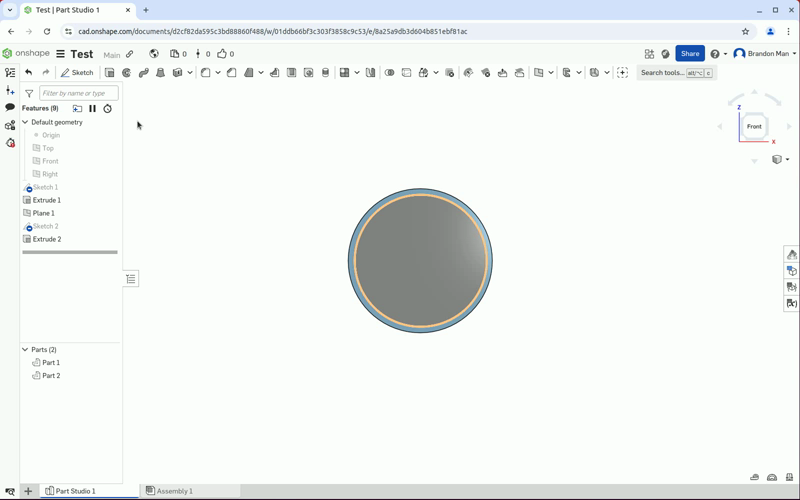
key(shift+h)
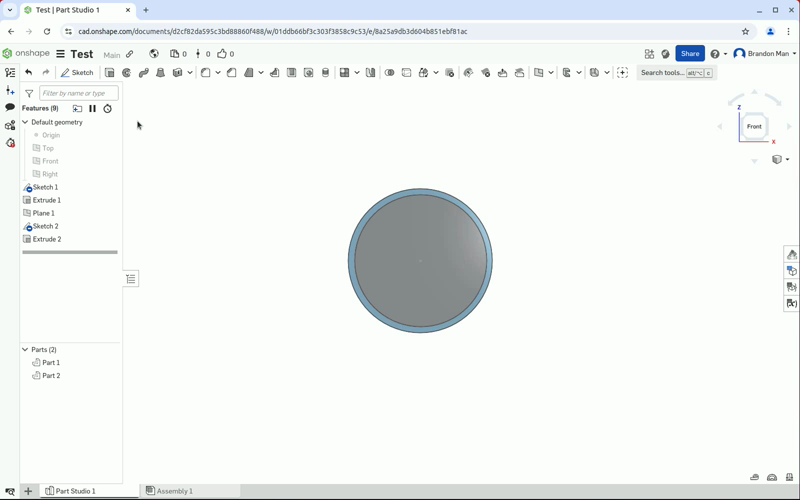
key(shift+h)
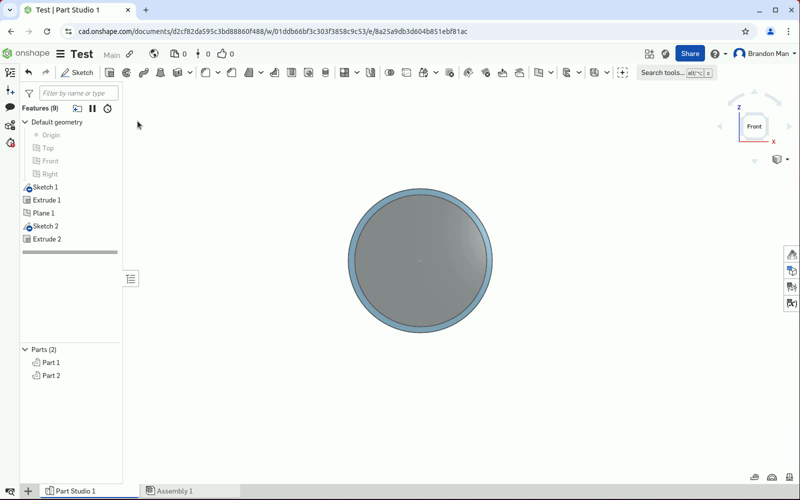
key(shift+7)
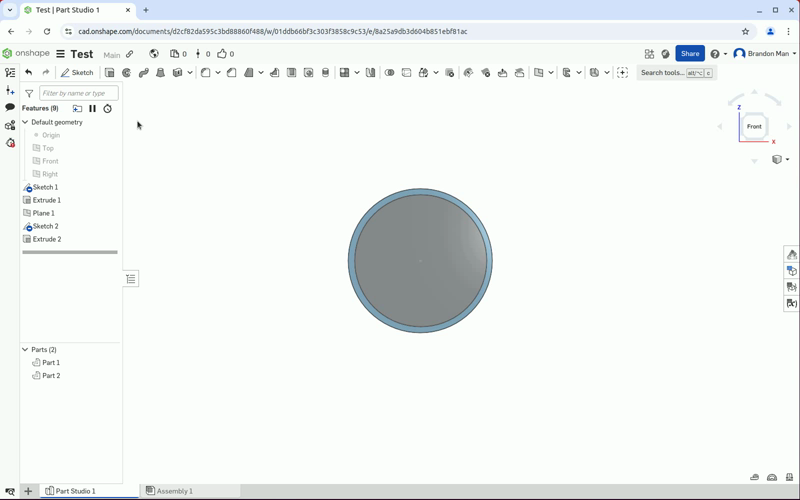
key(left, 2)
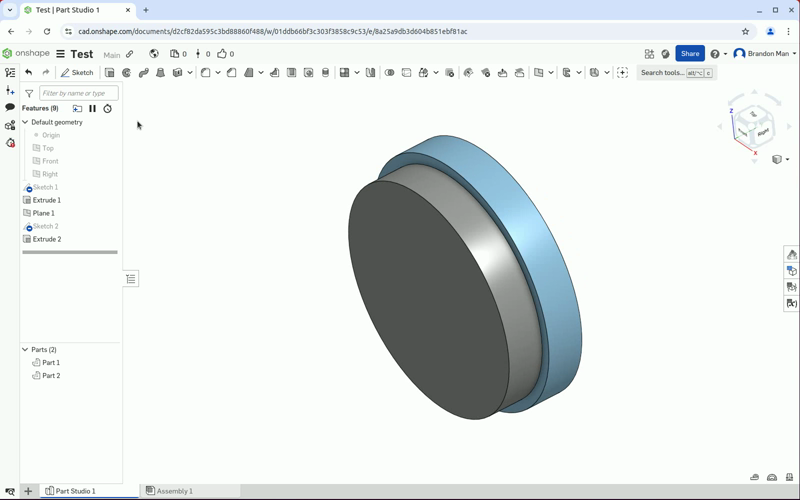
key(down, 2)
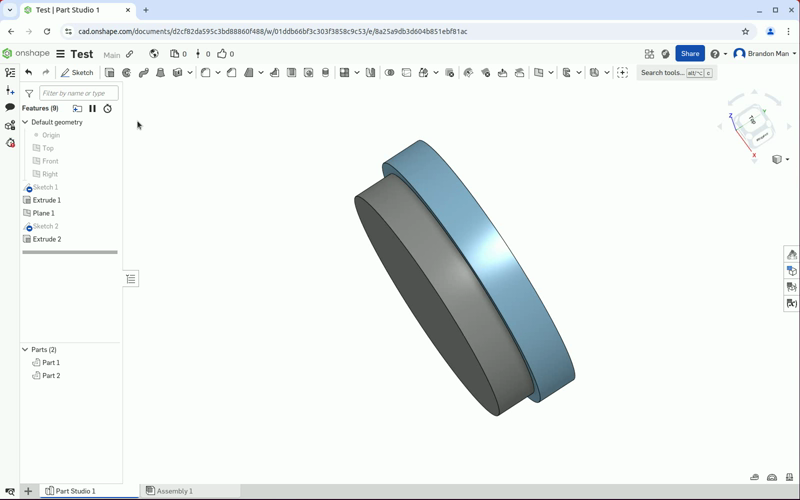
key(up, 2)
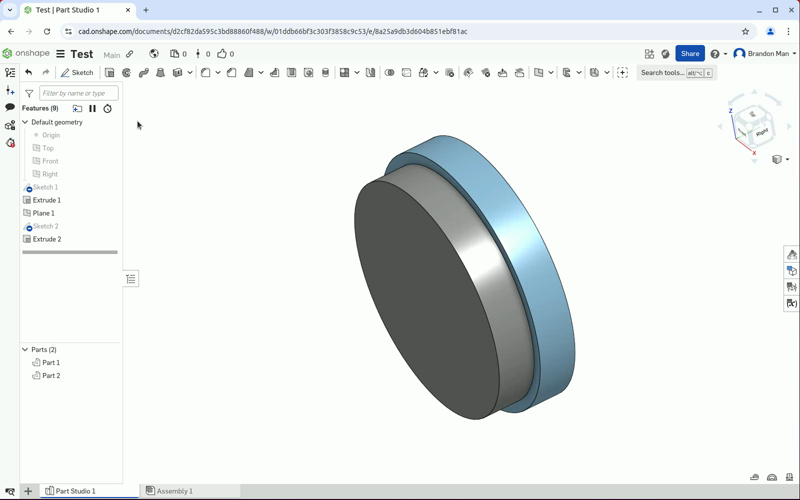
key(right, 2)
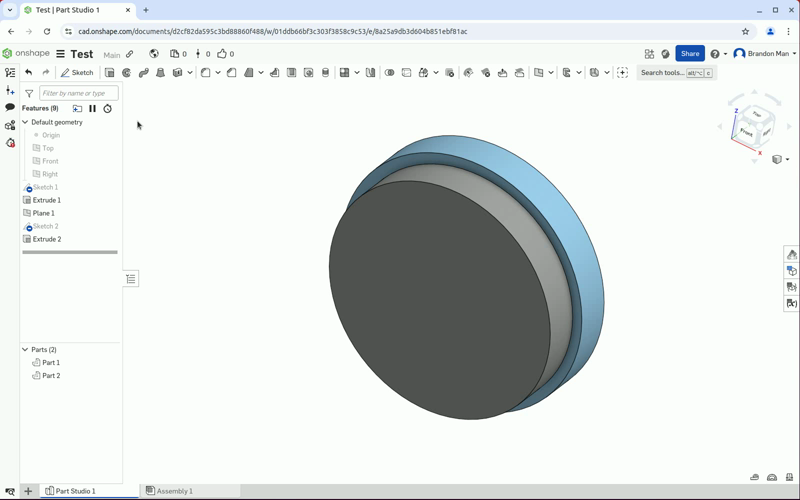
mouse_move(73, 189)
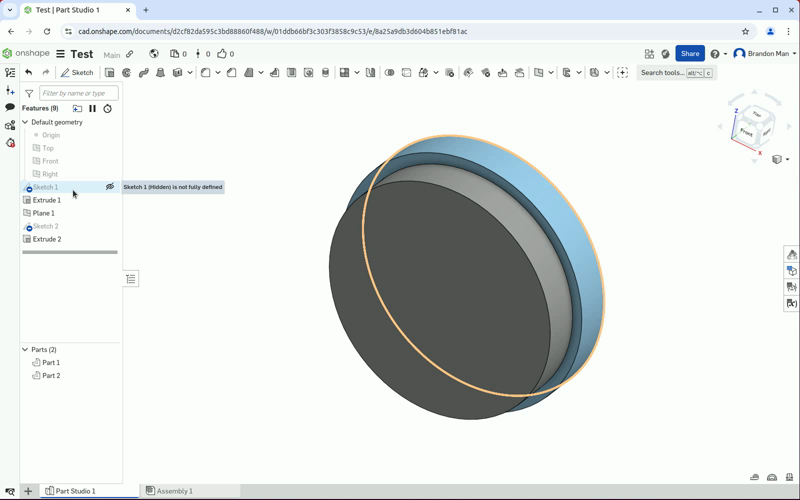
click(73, 189)